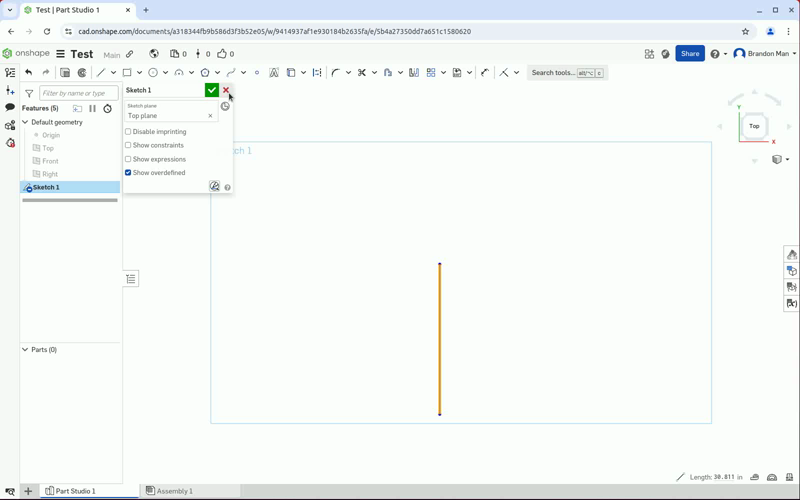
key(shift+h)
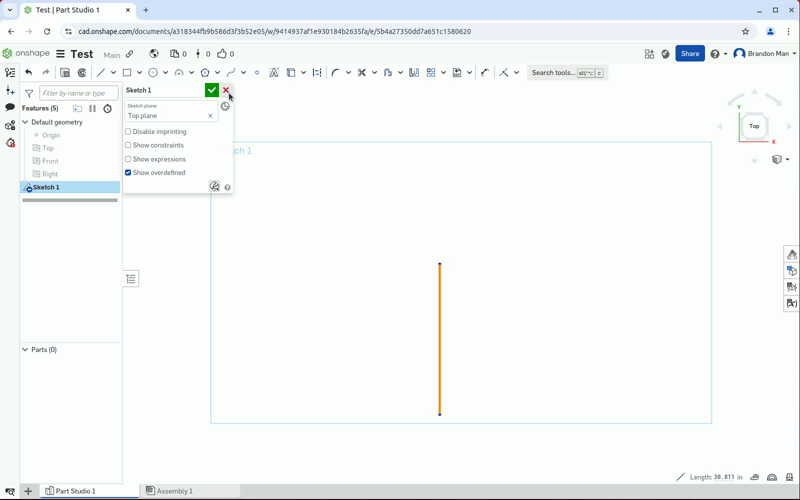
key(shift+s)
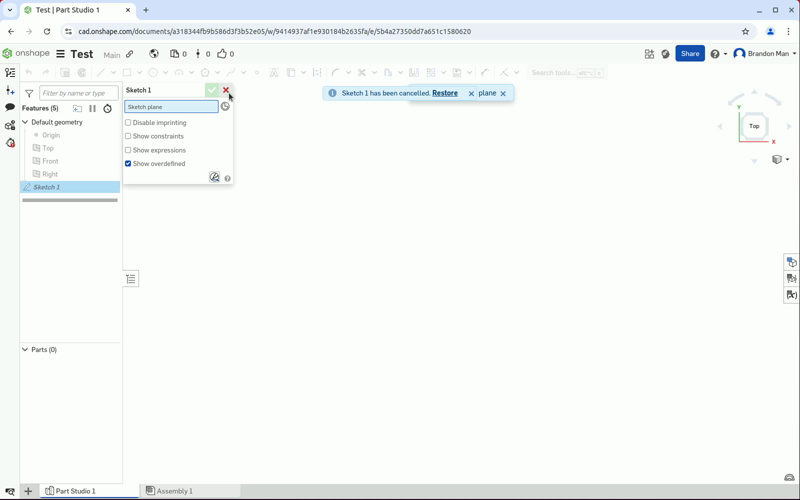
mouse_move(73, 150)
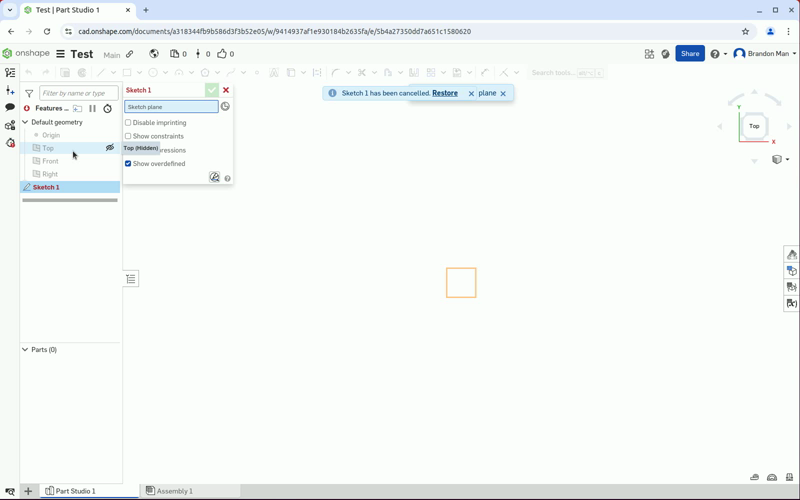
click(73, 150)
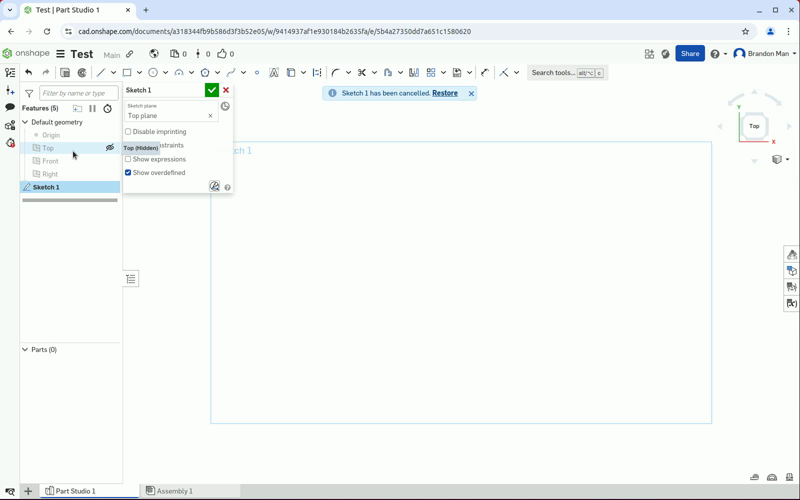
mouse_move(73, 352)
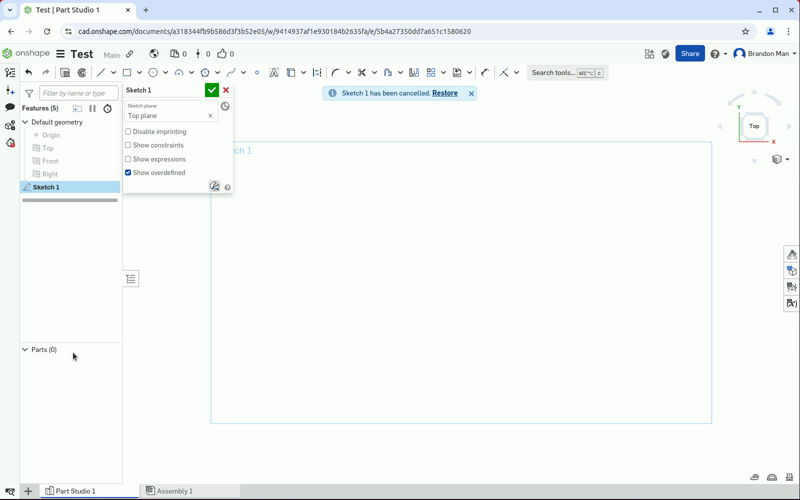
key(y)
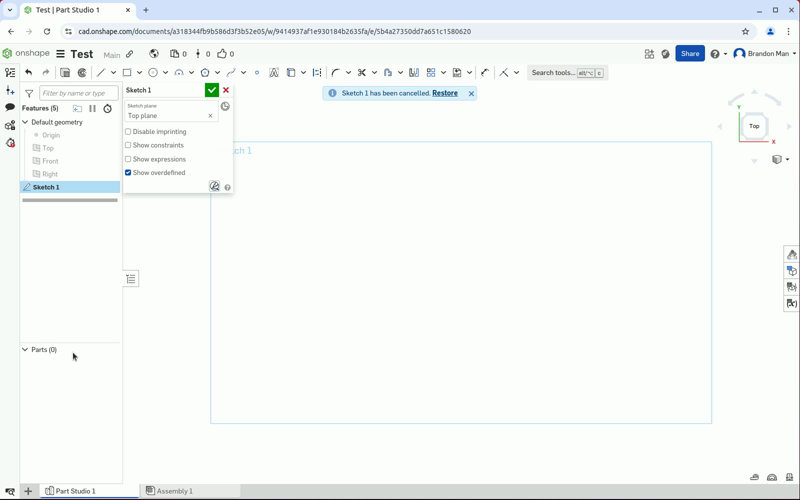
key(c)
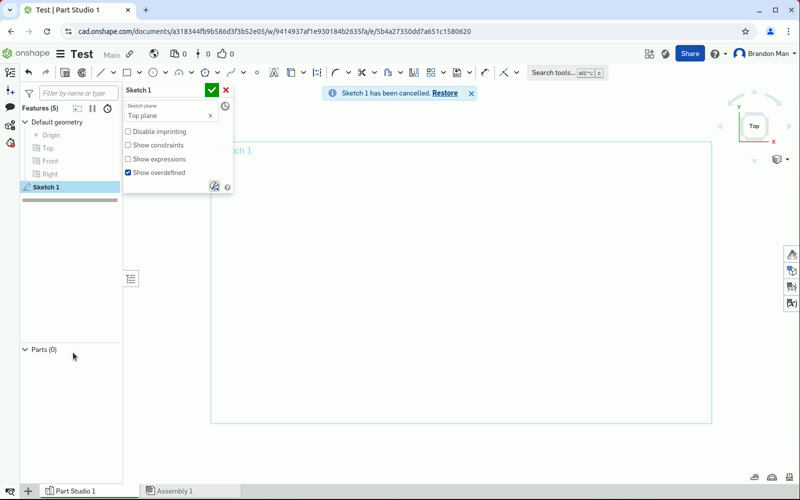
key_down(shift)
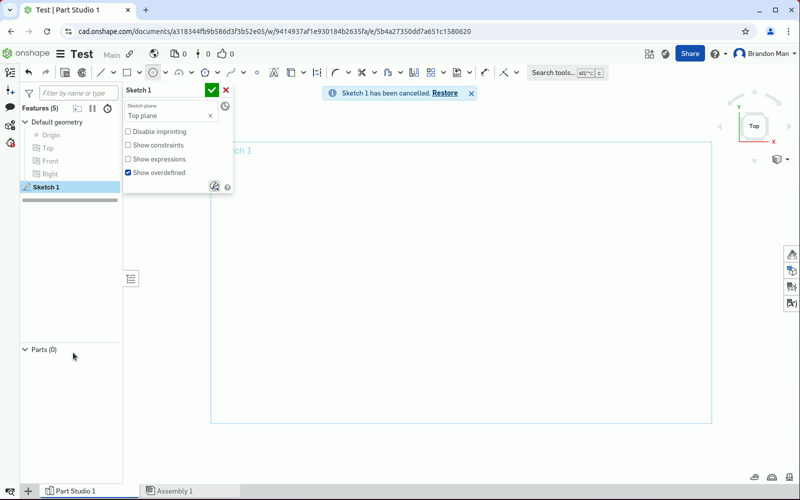
mouse_move(461, 282)
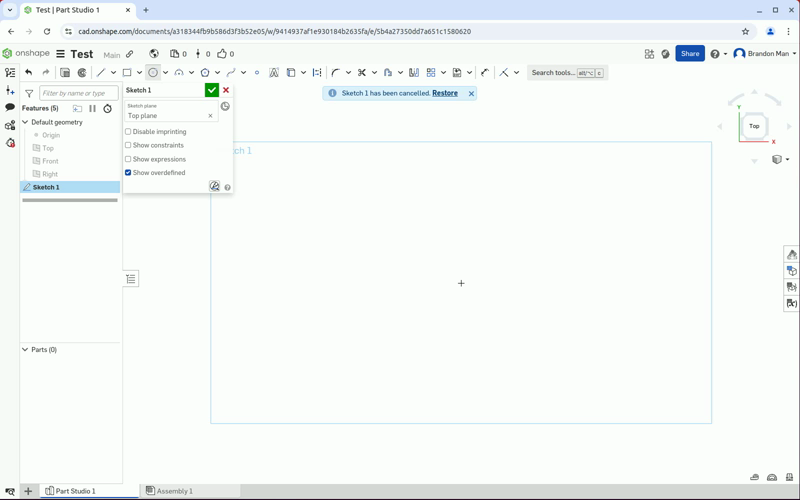
click(461, 282)
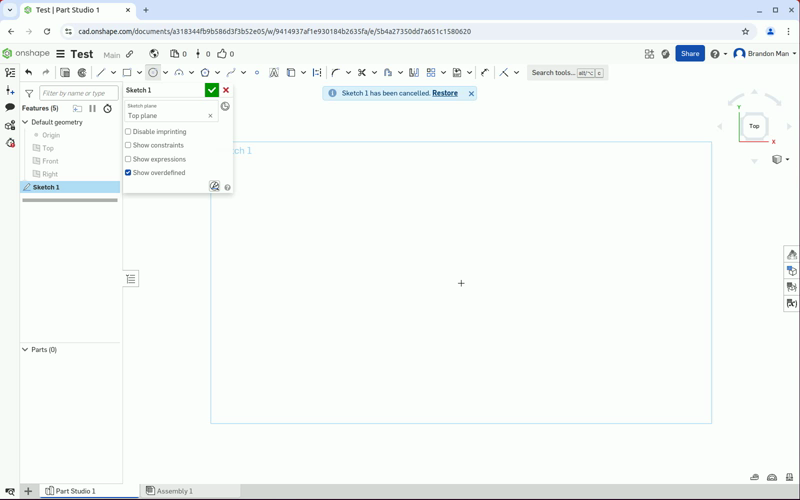
key_up(shift)
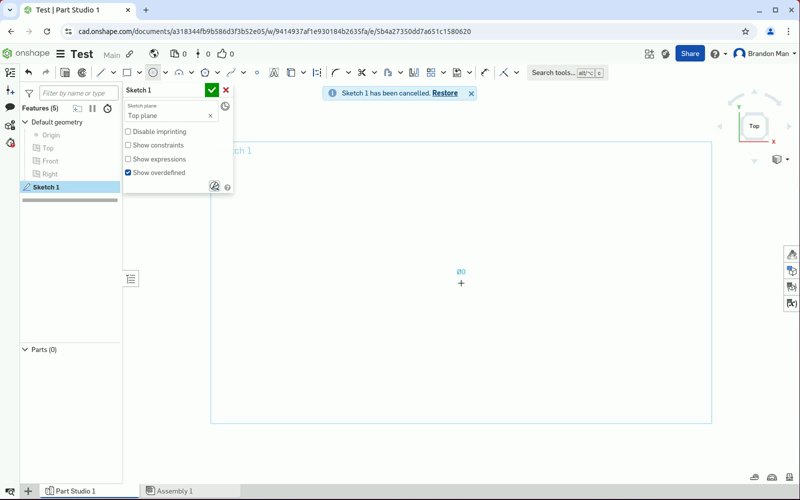
mouse_move(572, 282)
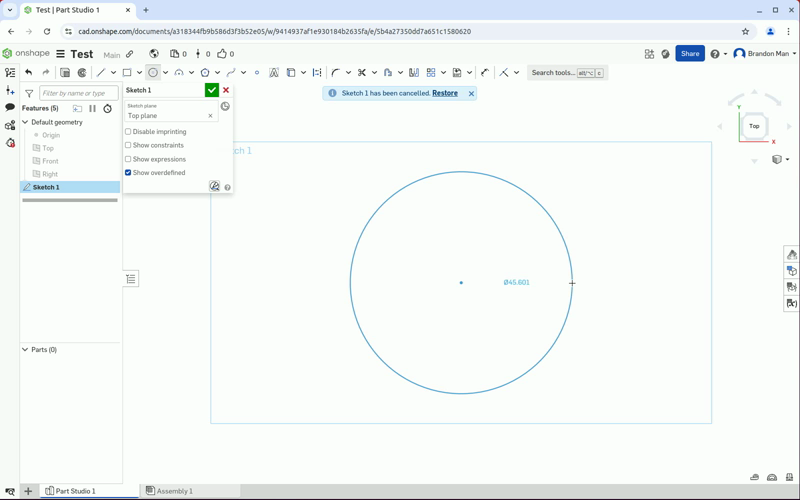
click(572, 282)
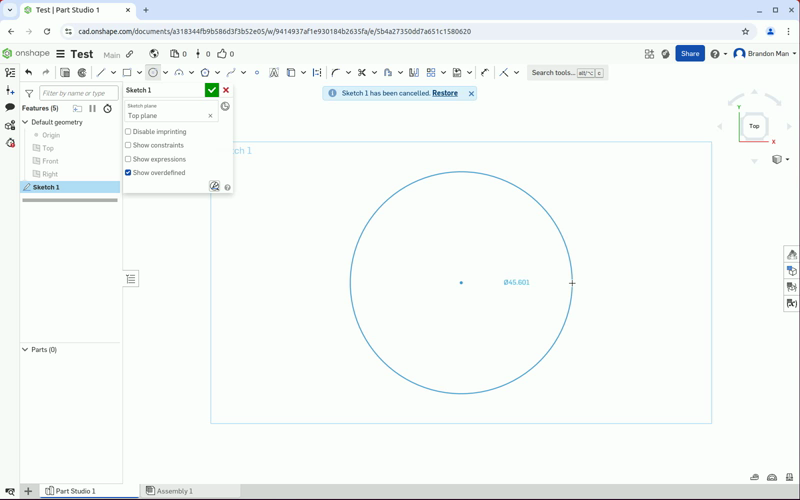
key(esc)
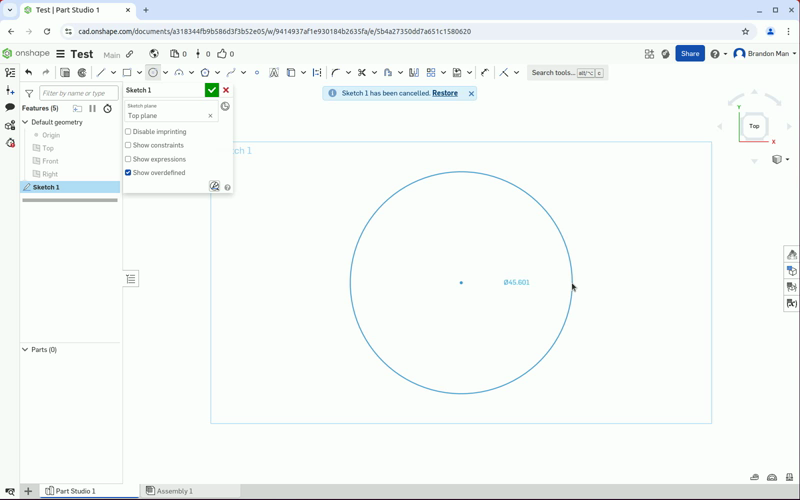
mouse_move(502, 279)
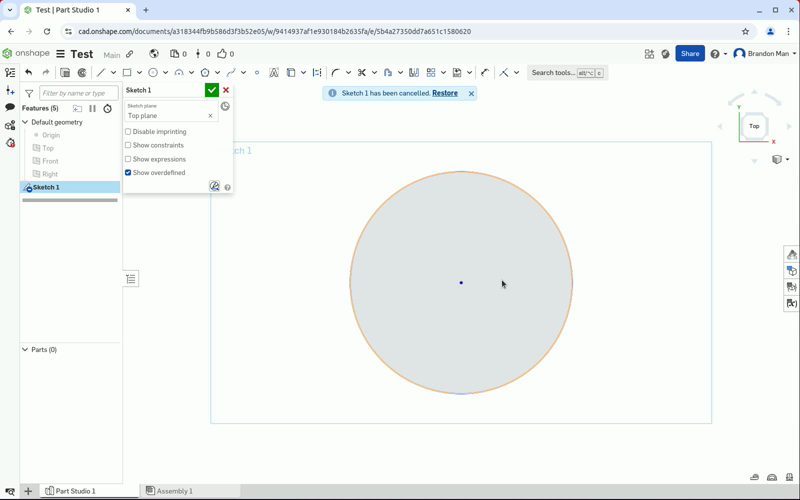
click(502, 279)
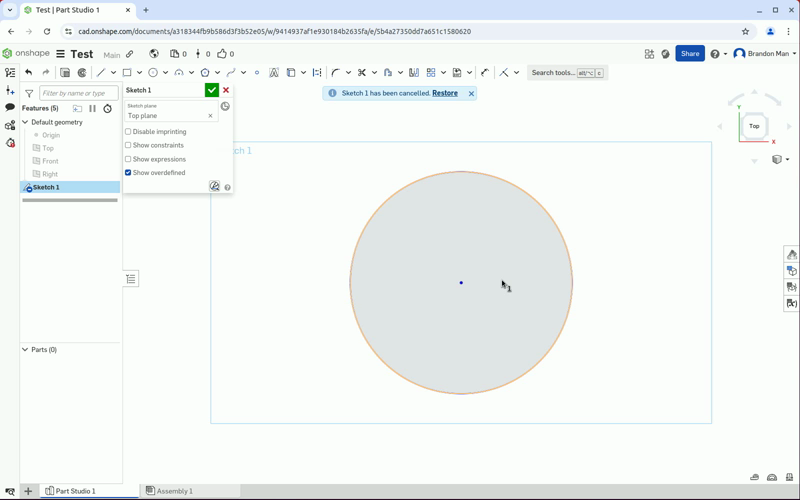
mouse_move(73, 352)
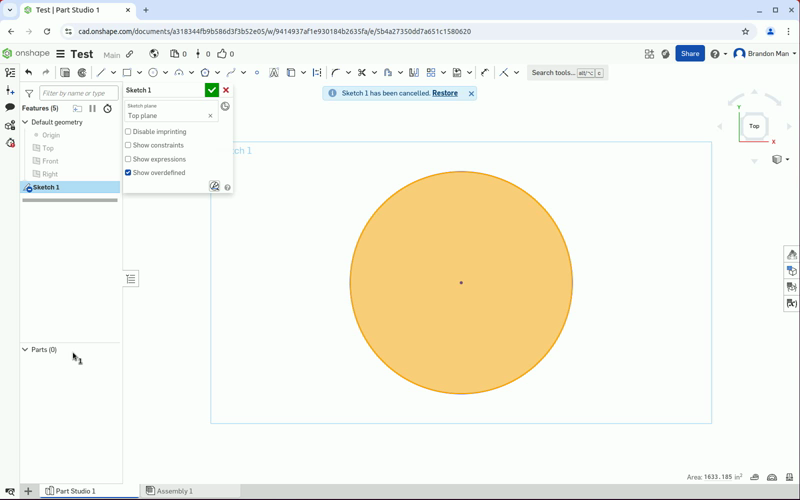
key(shift+y)
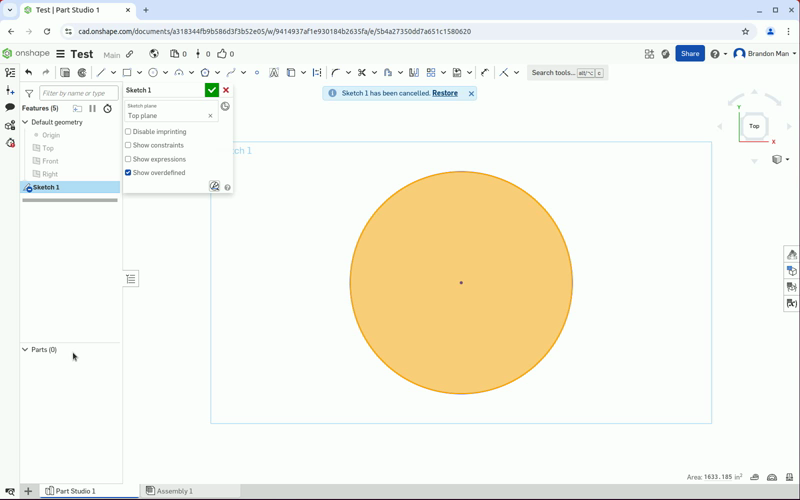
key(shift+e)
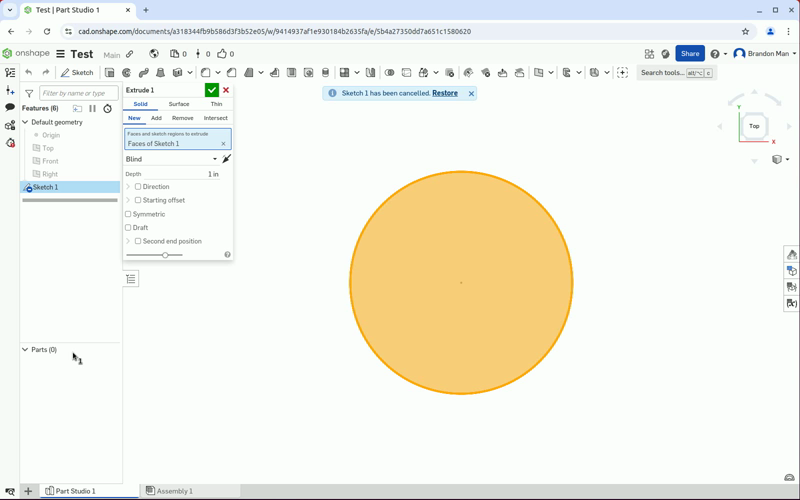
mouse_move(143, 106)
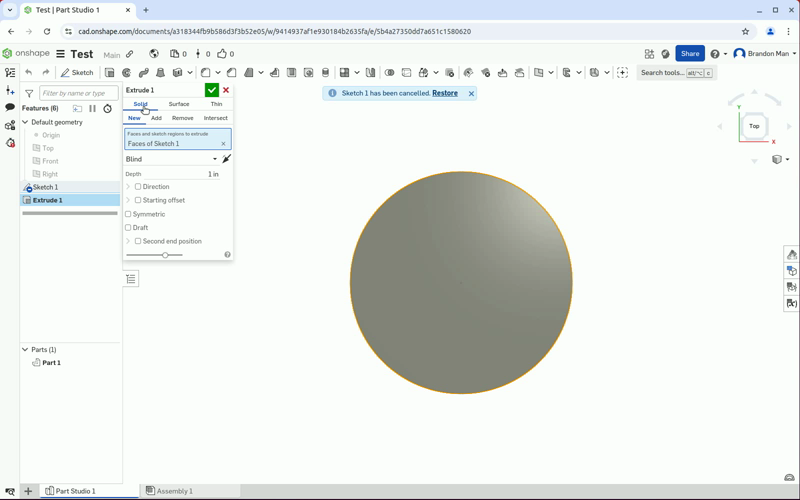
click(143, 106)
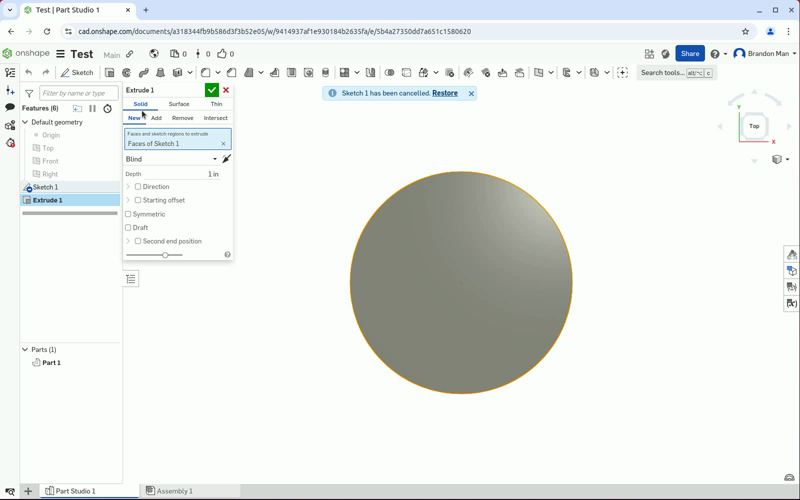
mouse_move(137, 120)
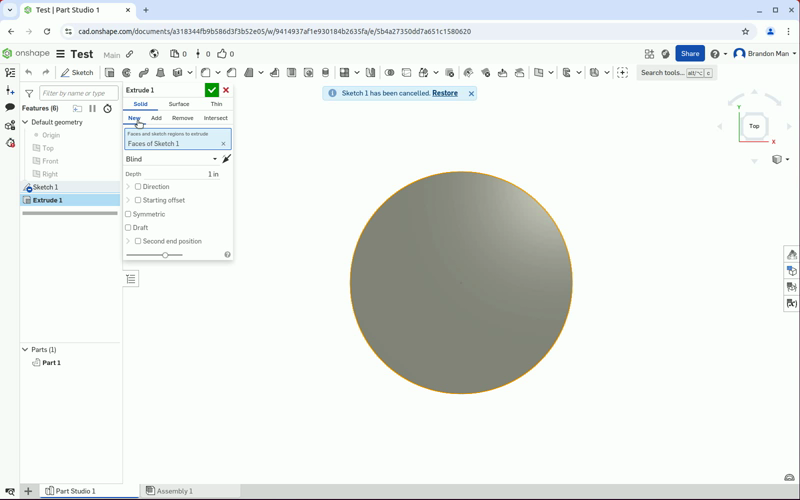
click(137, 120)
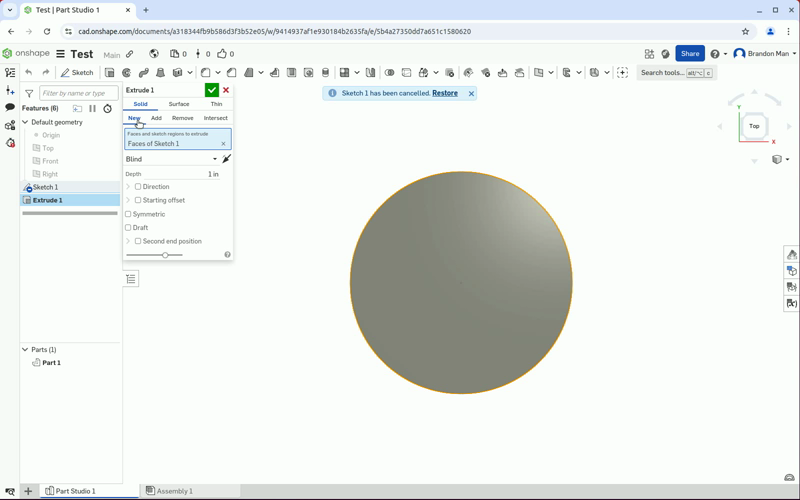
key(tab, 4)
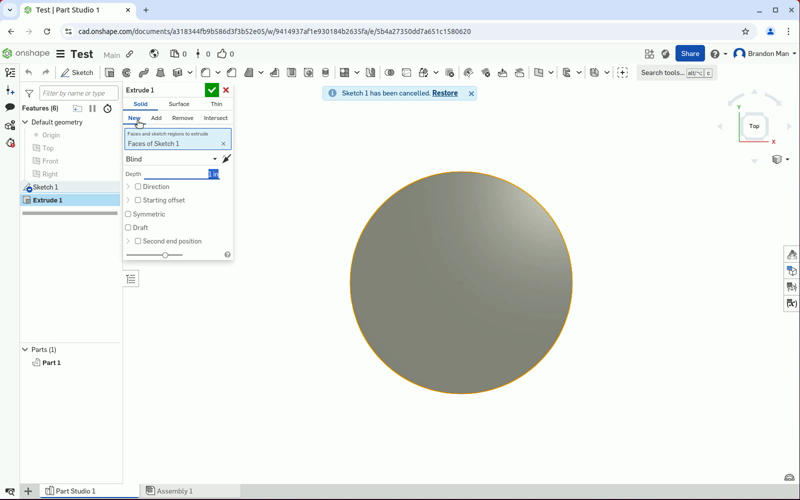
text(6.258)
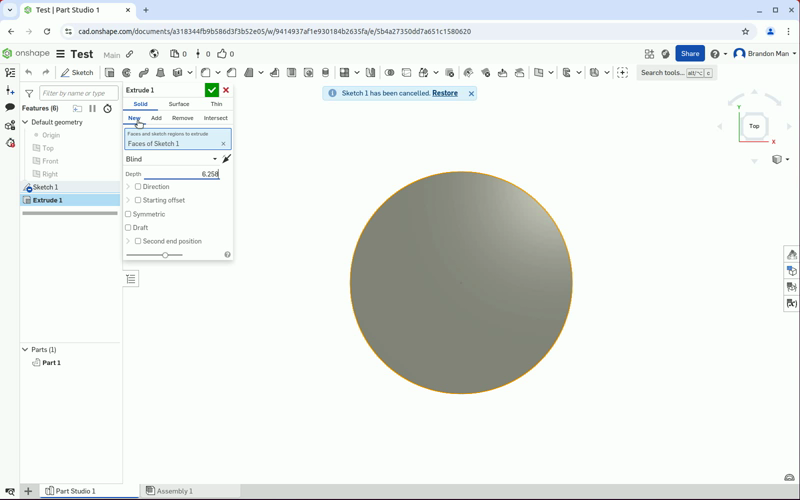
key(enter)
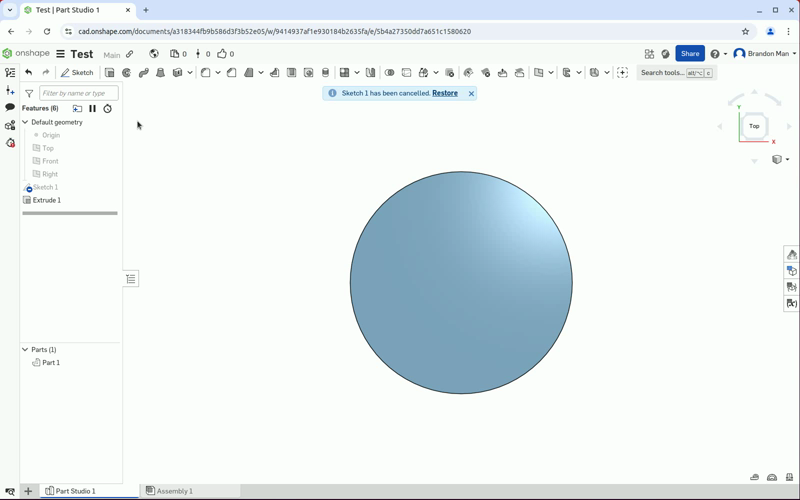
key(shift+h)
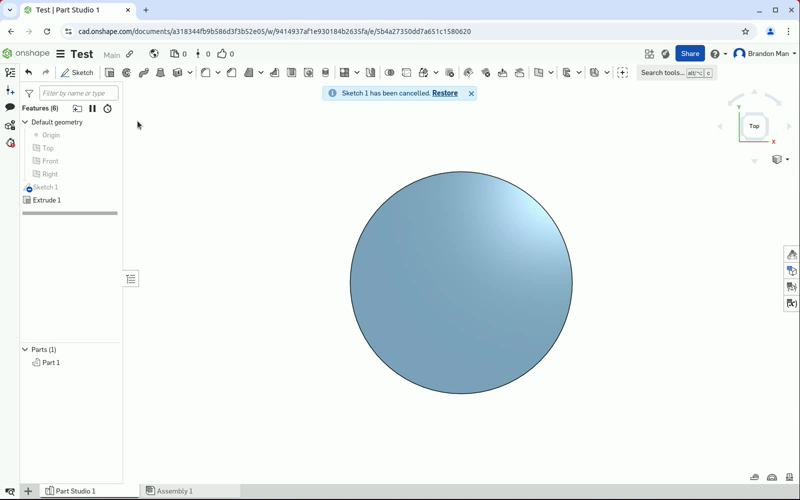
key(shift+h)
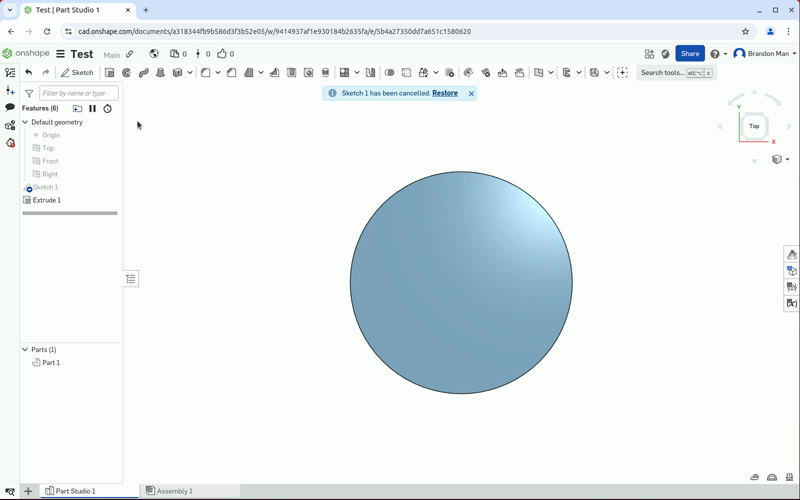
mouse_move(73, 189)
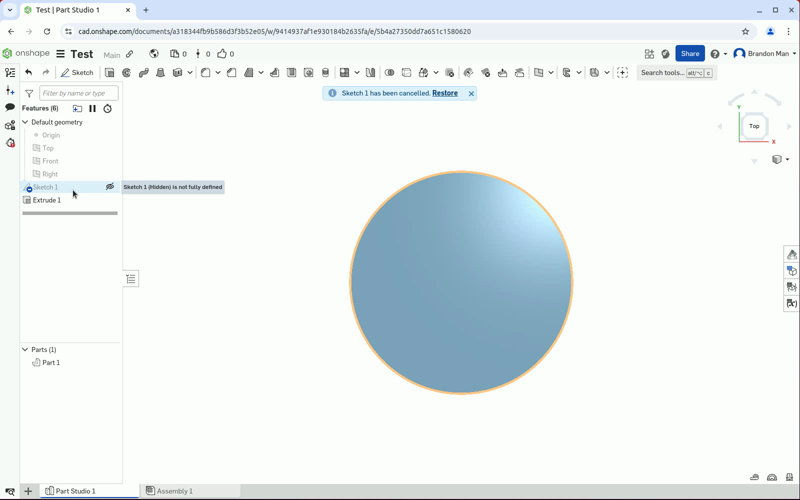
click(73, 189)
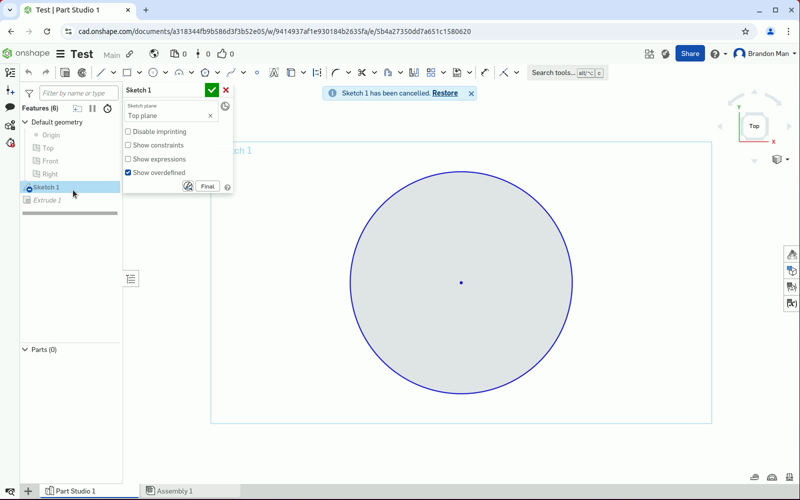
mouse_move(229, 92)
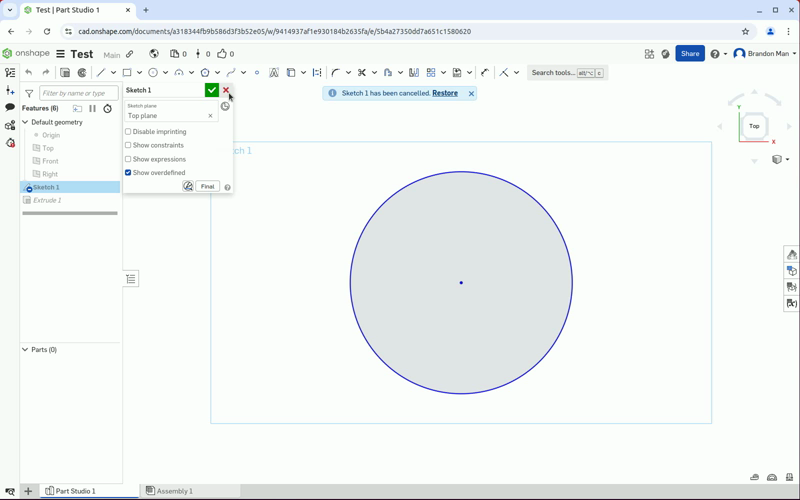
click(229, 92)
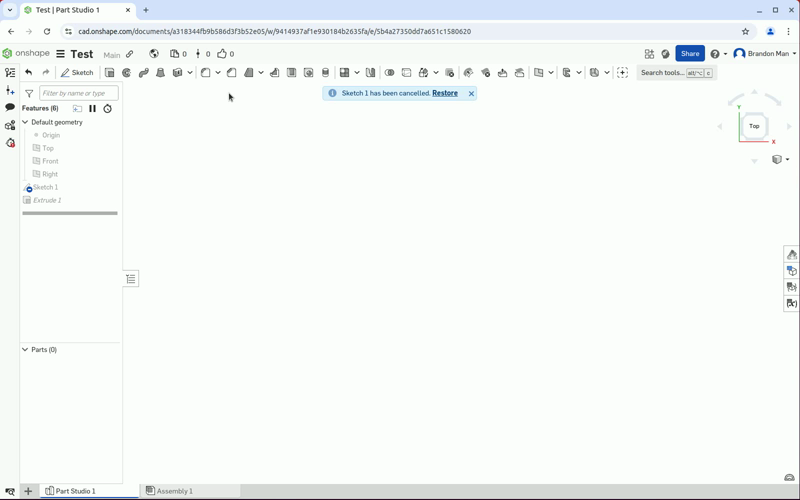
mouse_move(541, 75)
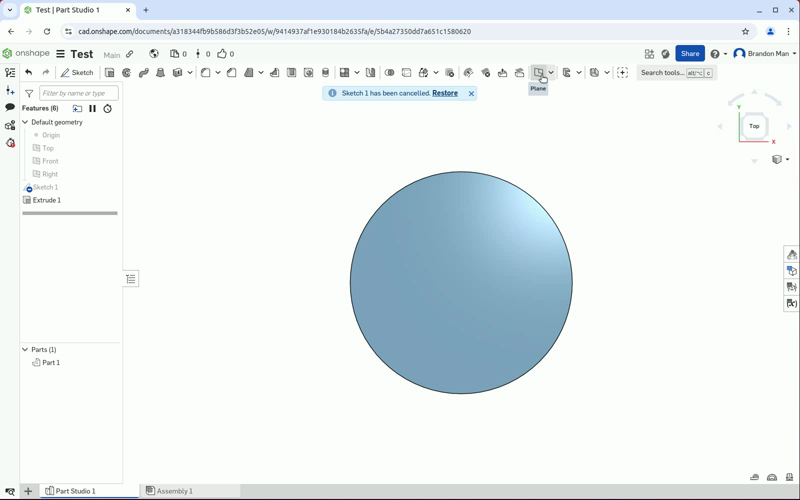
click(541, 75)
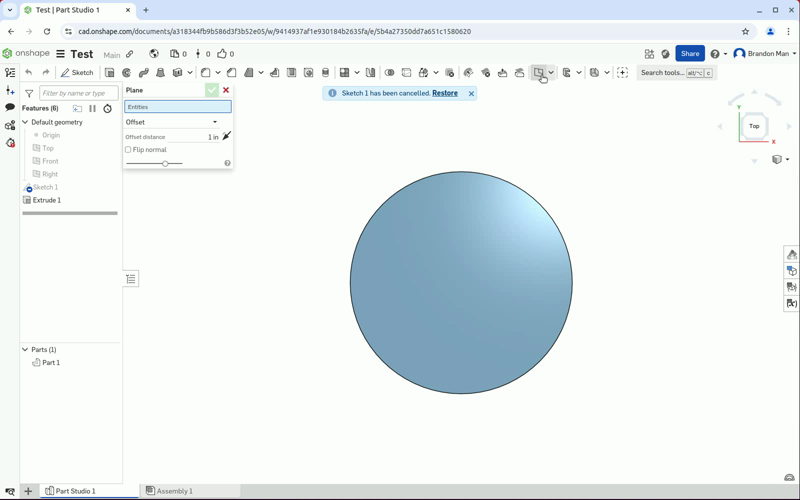
mouse_move(73, 150)
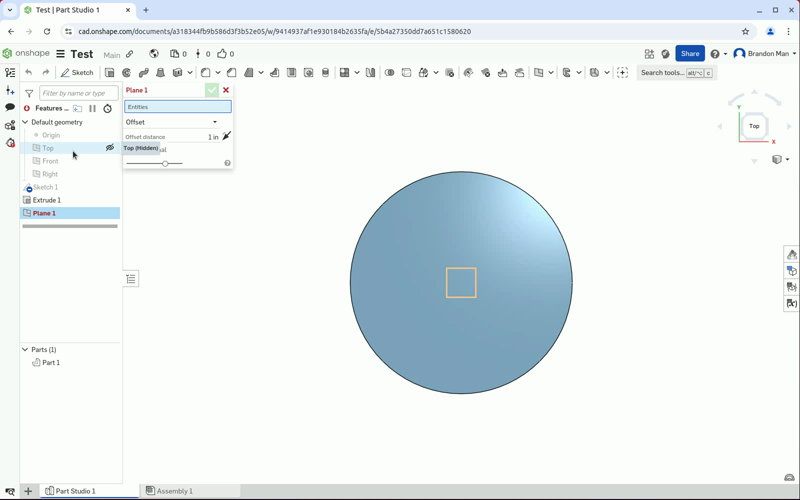
click(73, 150)
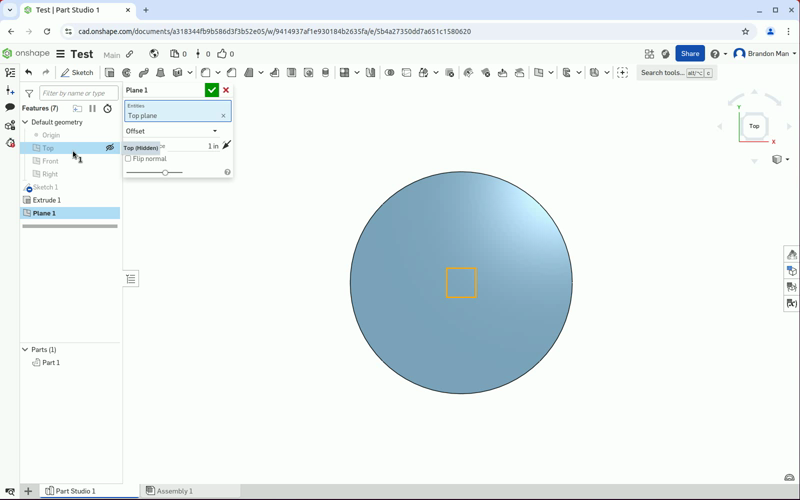
key(tab, 2)
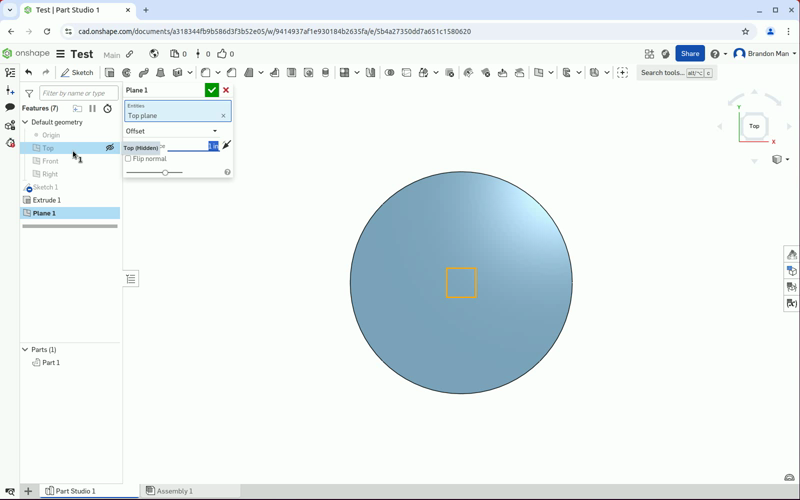
text(6.255)
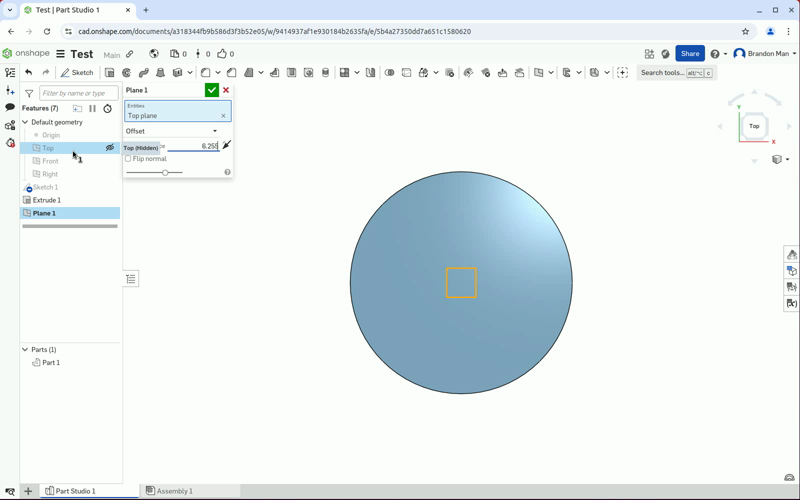
key(enter, 2)
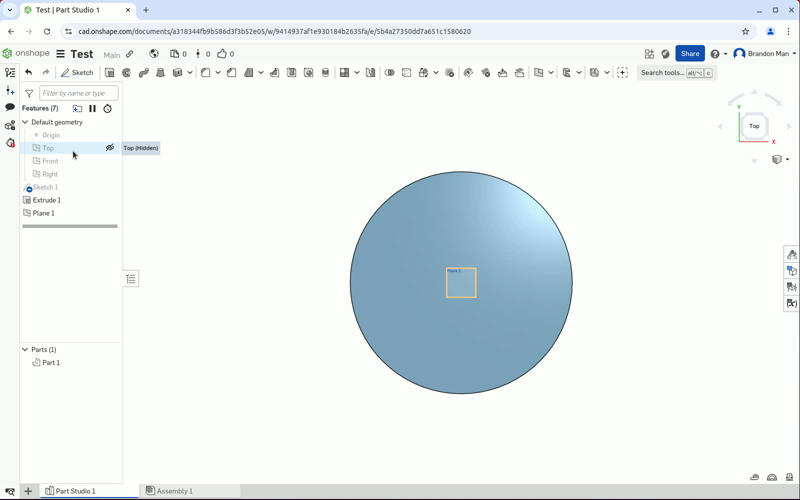
key(shift+s)
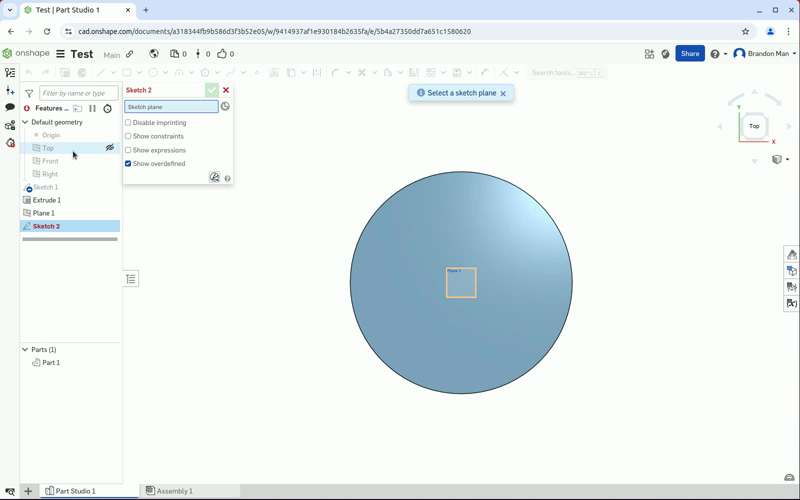
mouse_move(73, 215)
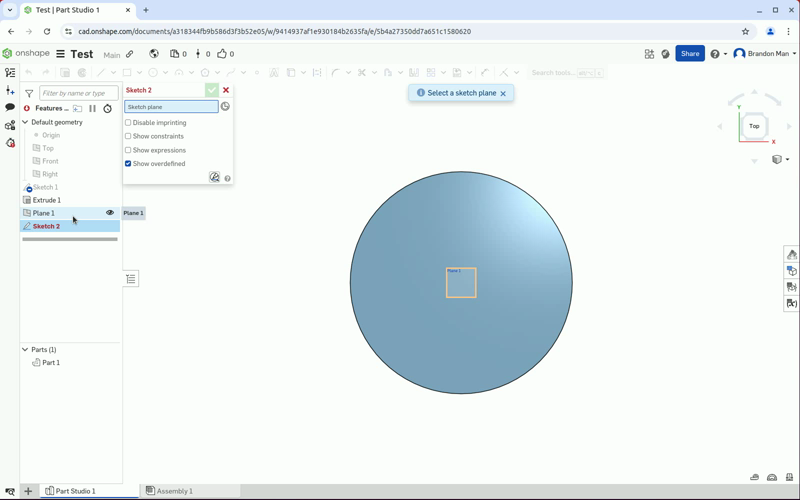
click(73, 215)
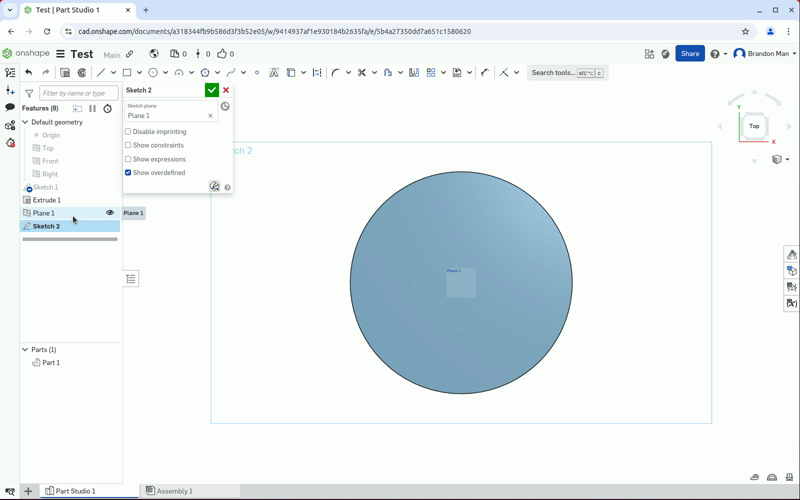
mouse_move(73, 352)
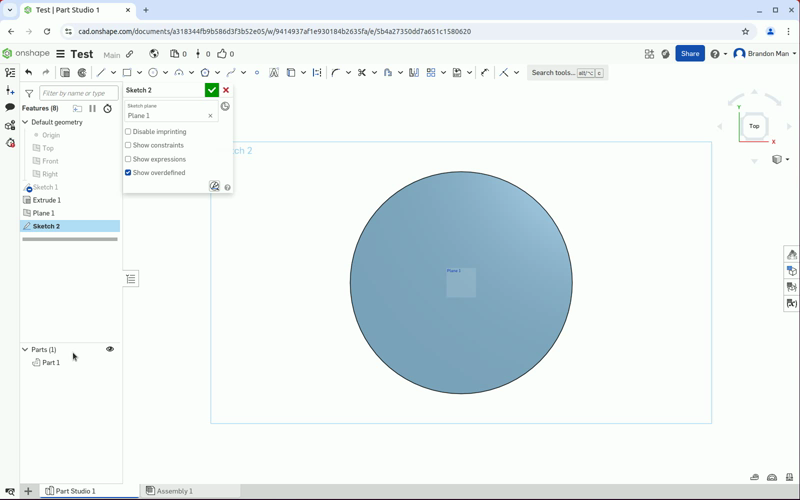
key(y)
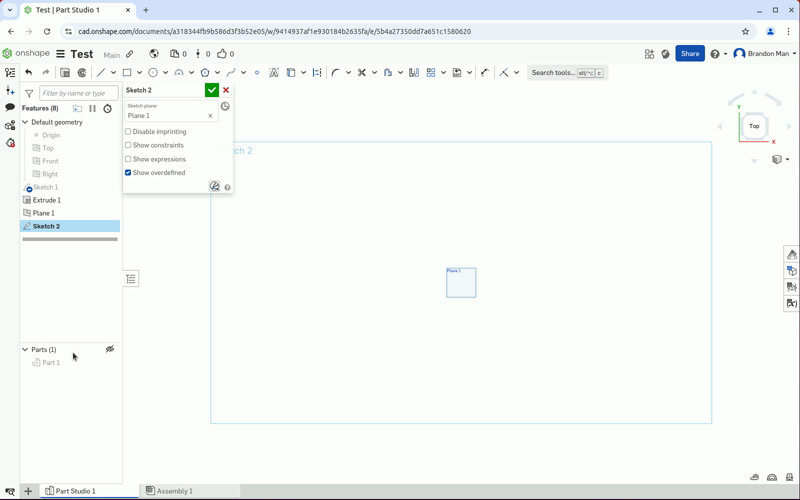
key(c)
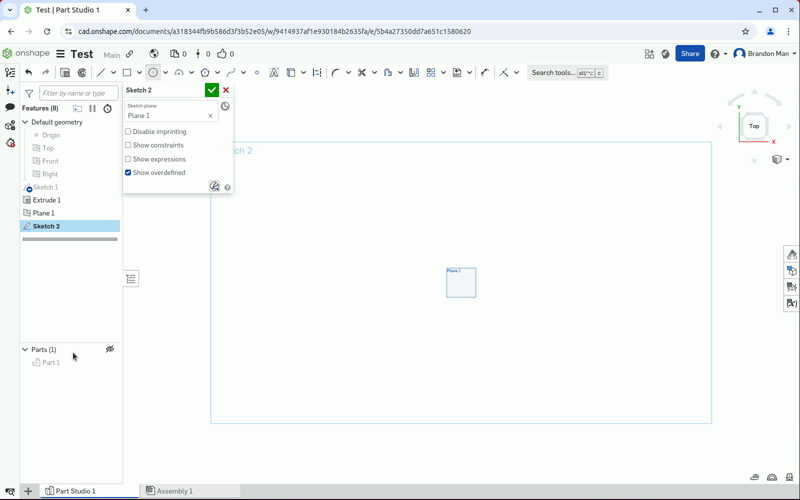
key_down(shift)
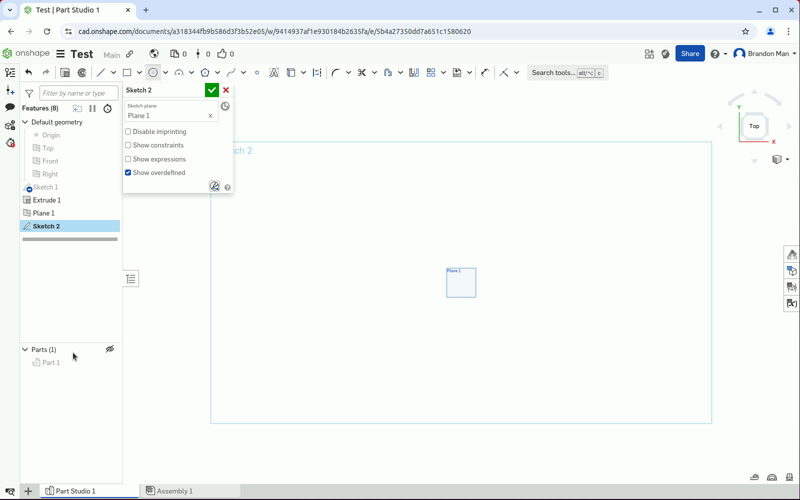
mouse_move(461, 282)
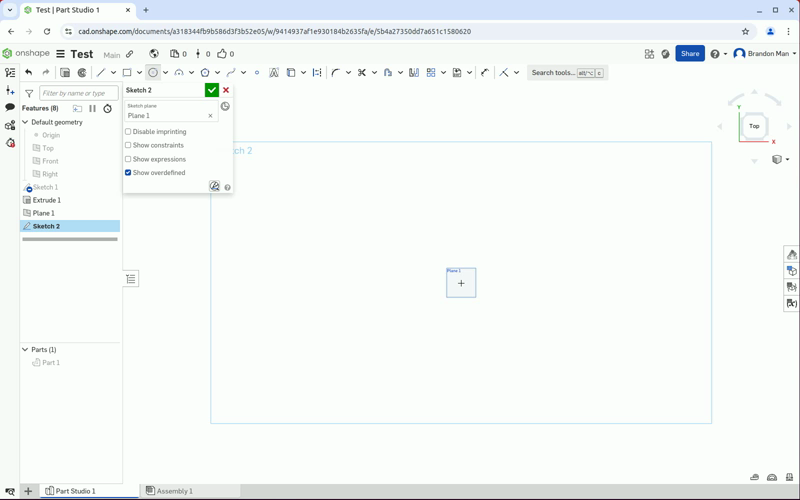
click(461, 282)
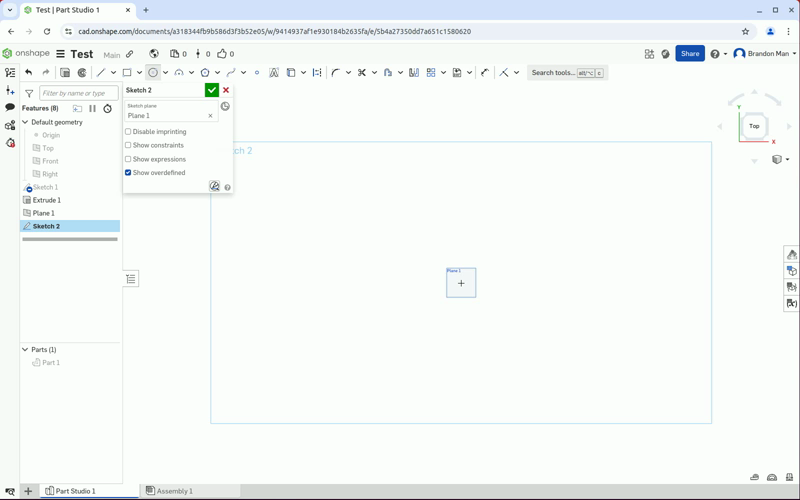
key_up(shift)
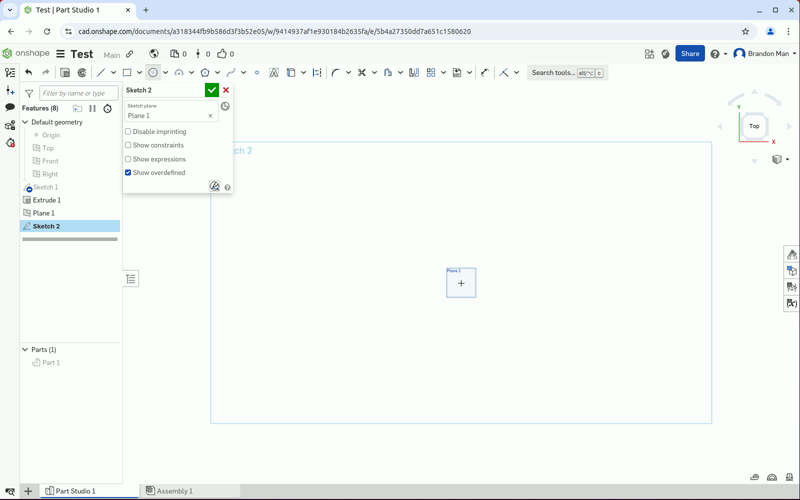
mouse_move(492, 282)
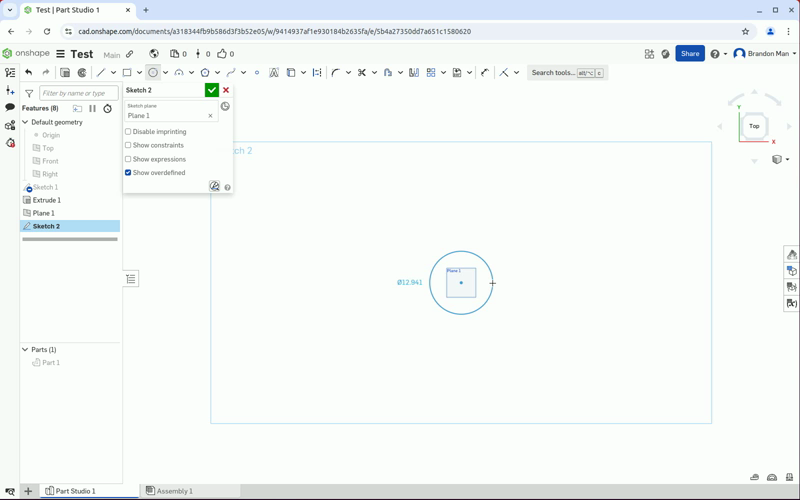
click(492, 282)
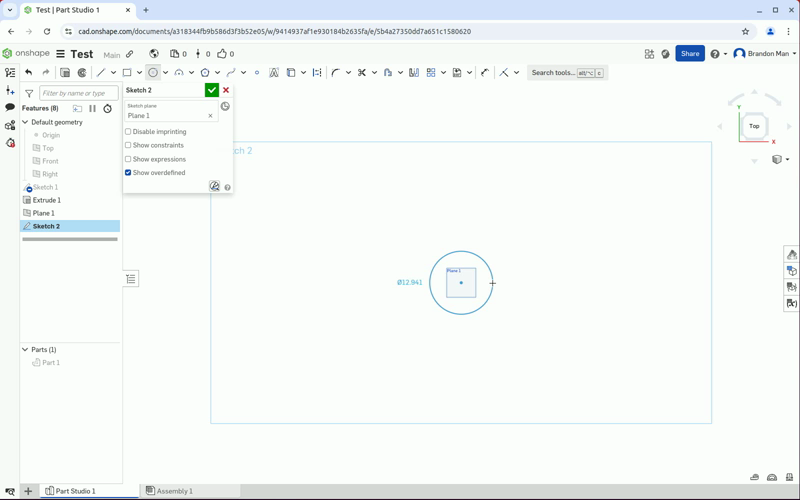
key(esc)
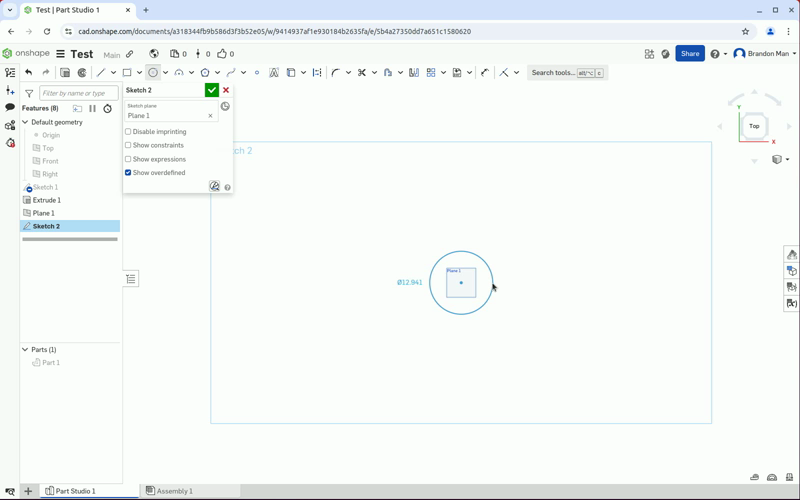
mouse_move(482, 283)
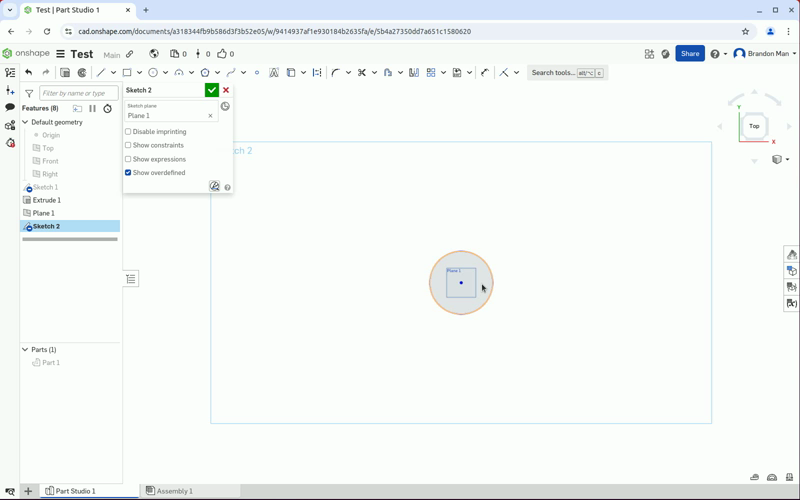
click(482, 283)
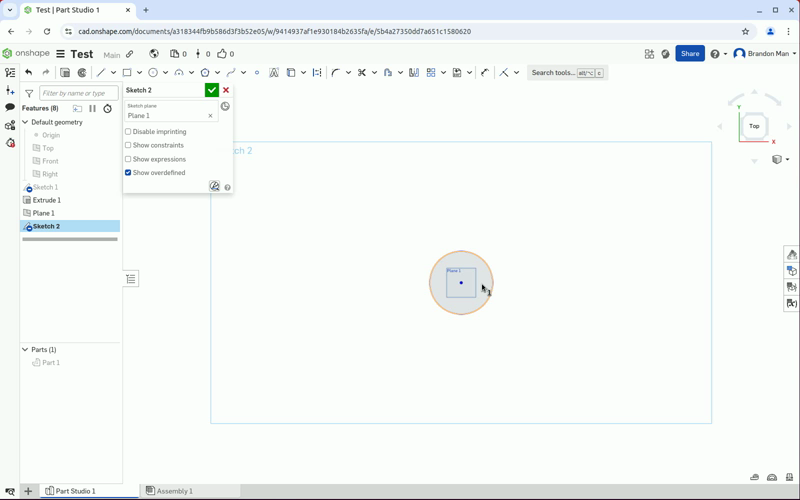
mouse_move(73, 352)
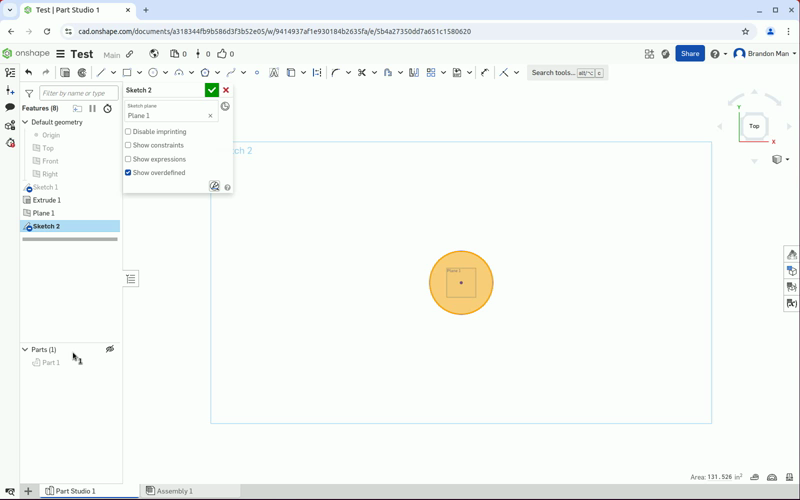
key(shift+y)
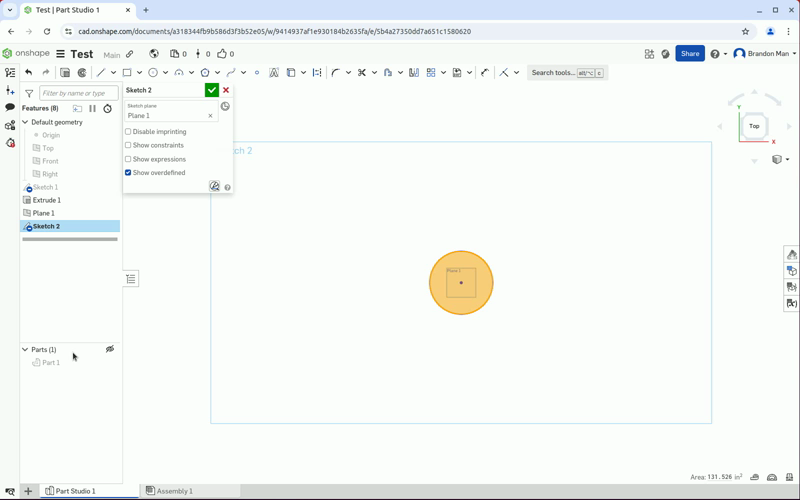
key(shift+e)
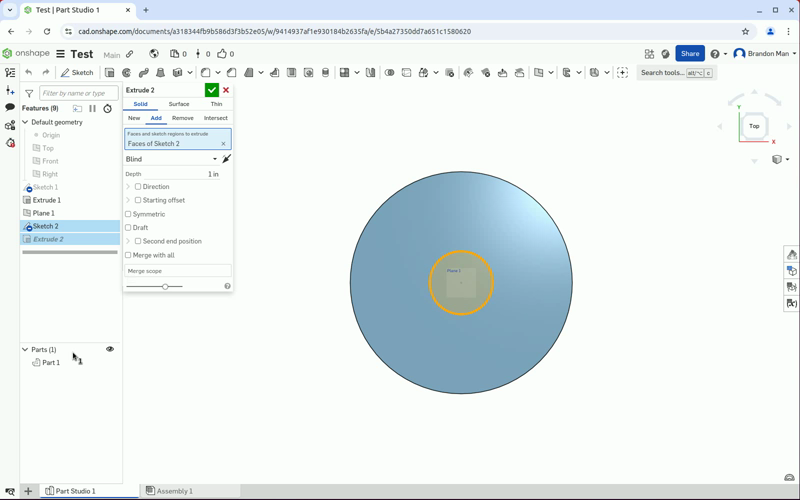
mouse_move(143, 106)
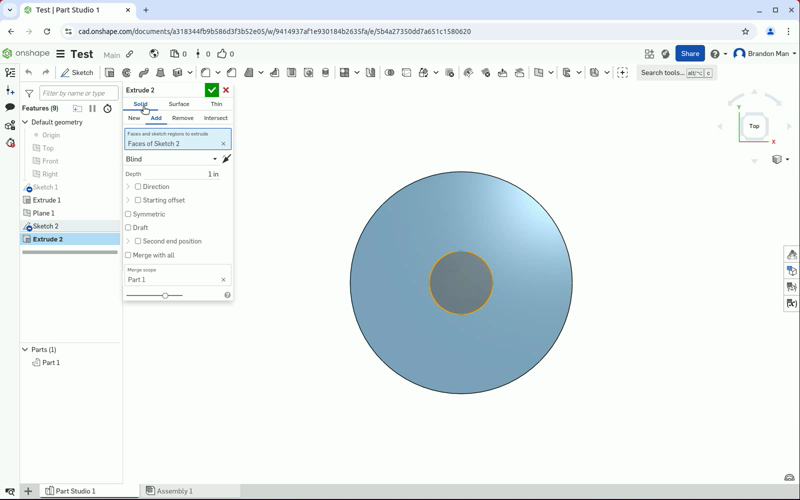
click(143, 106)
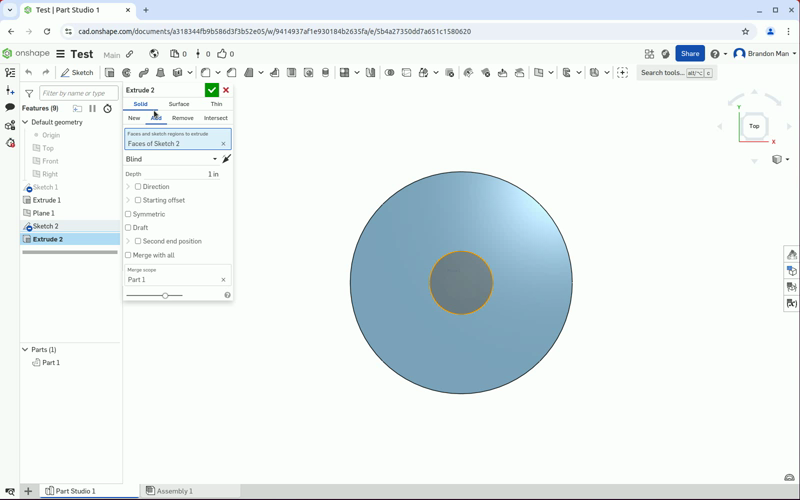
mouse_move(186, 120)
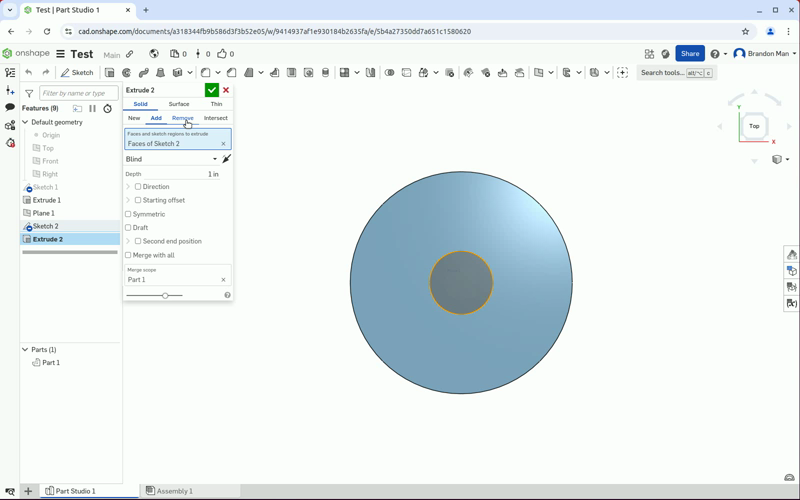
click(186, 120)
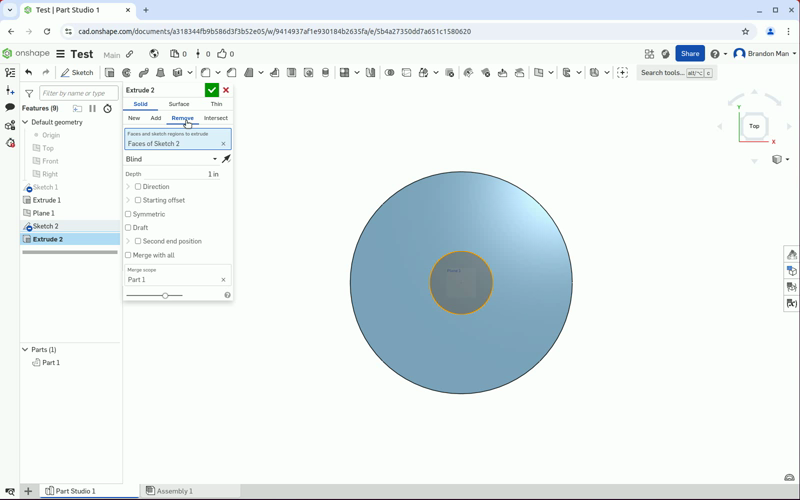
key(tab, 4)
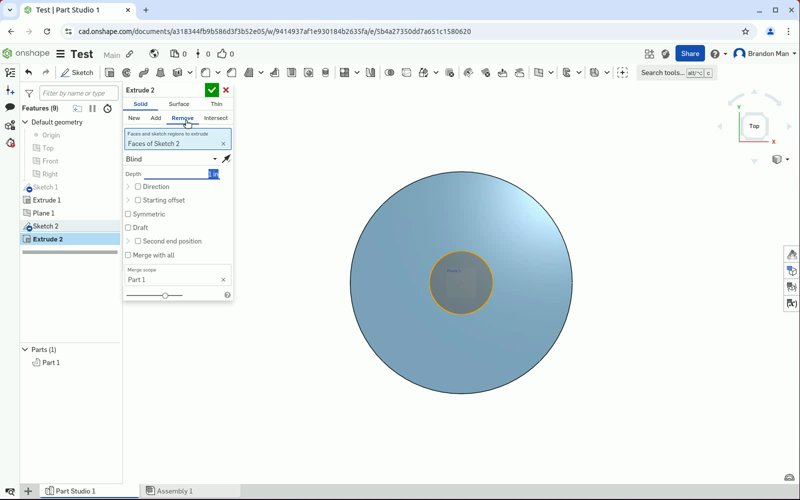
text(6.258)
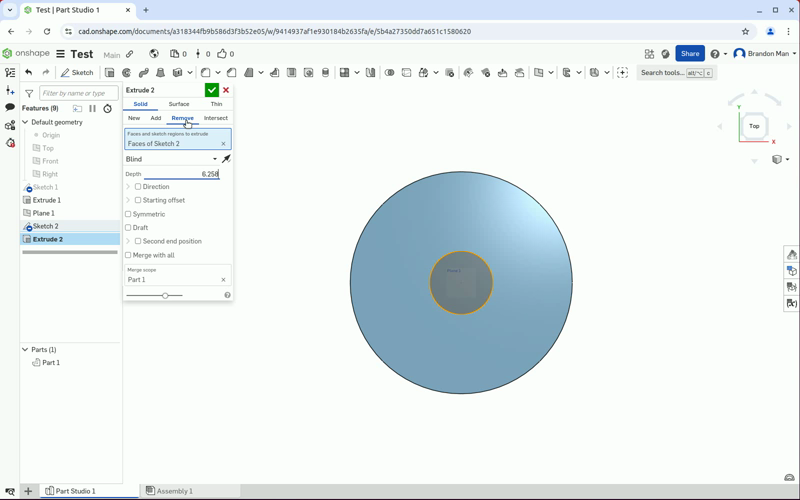
key(tab, 6)
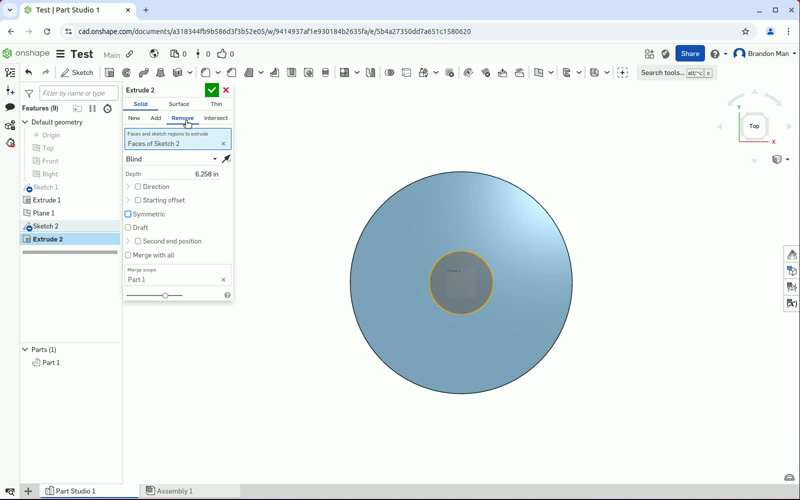
key(space)
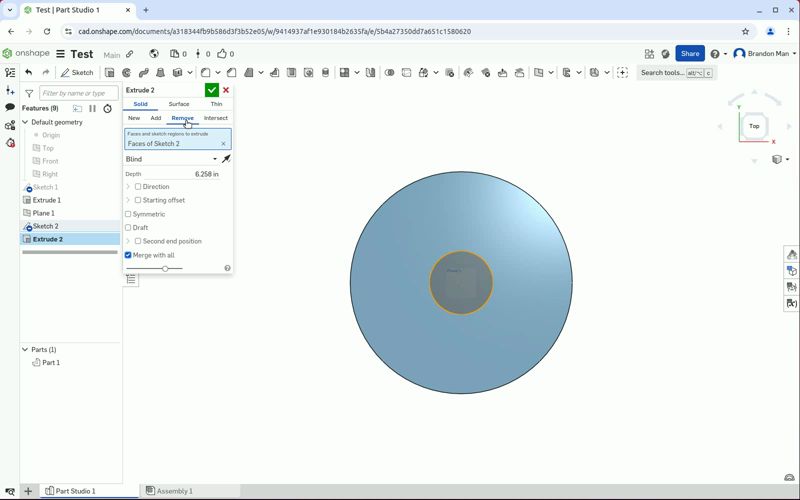
key(enter)
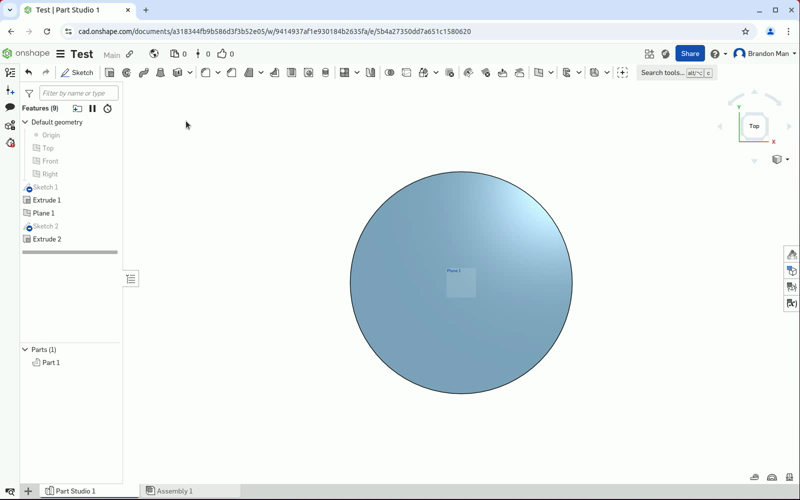
key(shift+h)
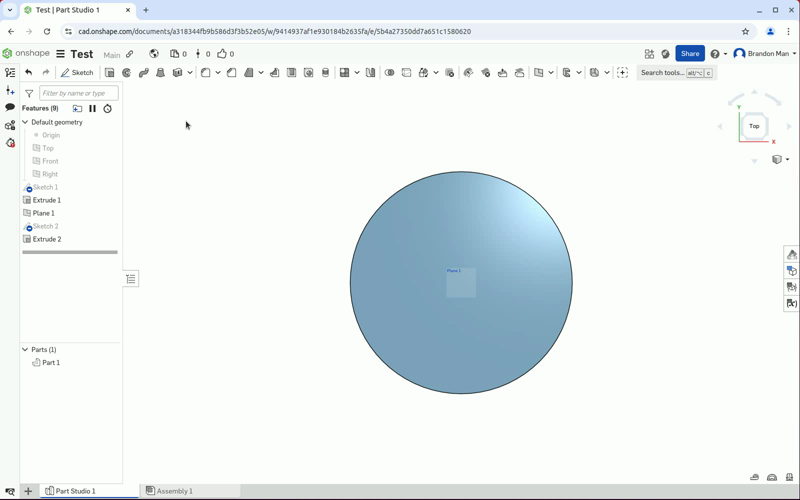
key(shift+h)
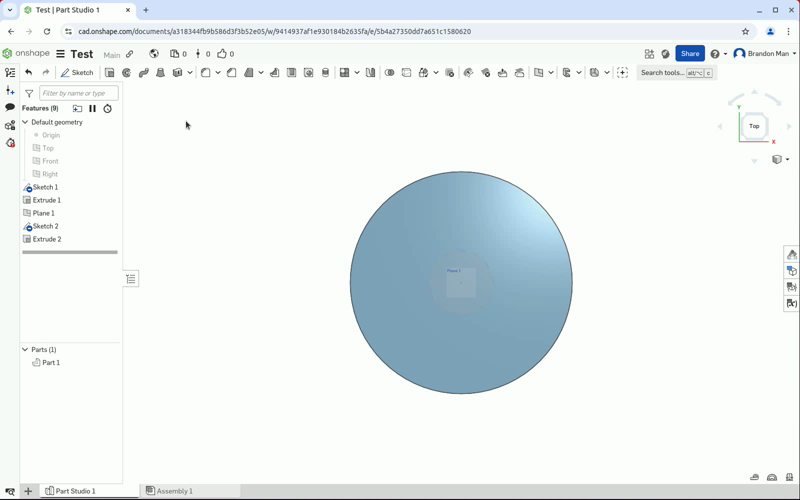
key(shift+7)
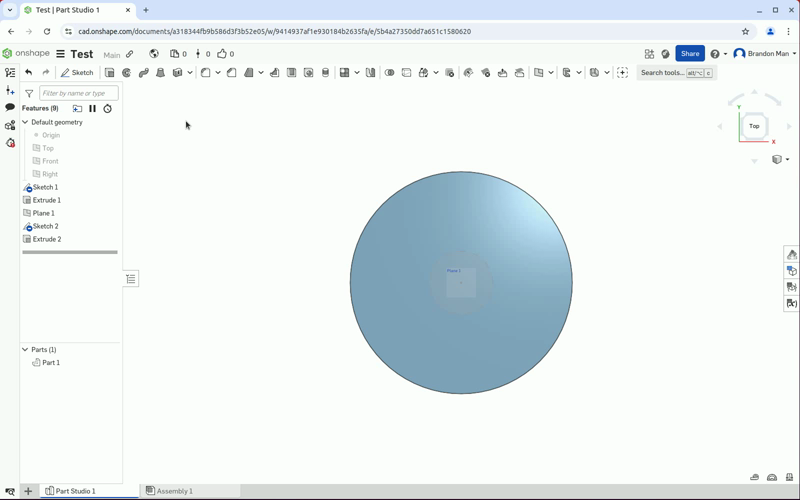
key(up, 3)
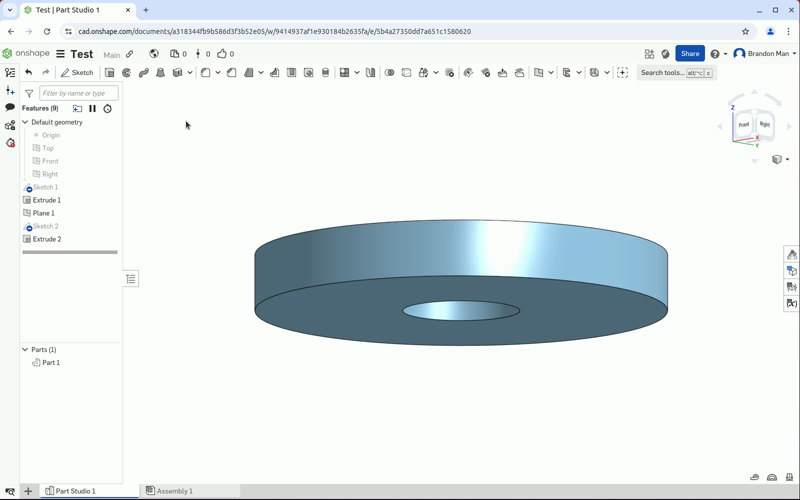
key(left, 3)
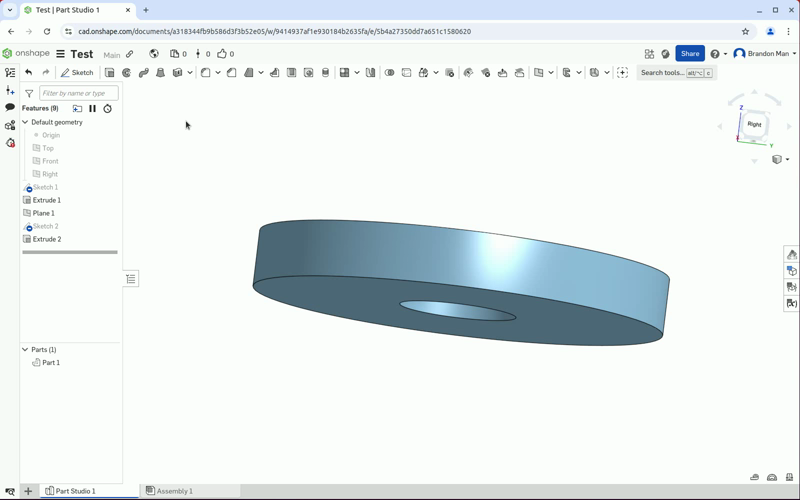
key(right, 3)
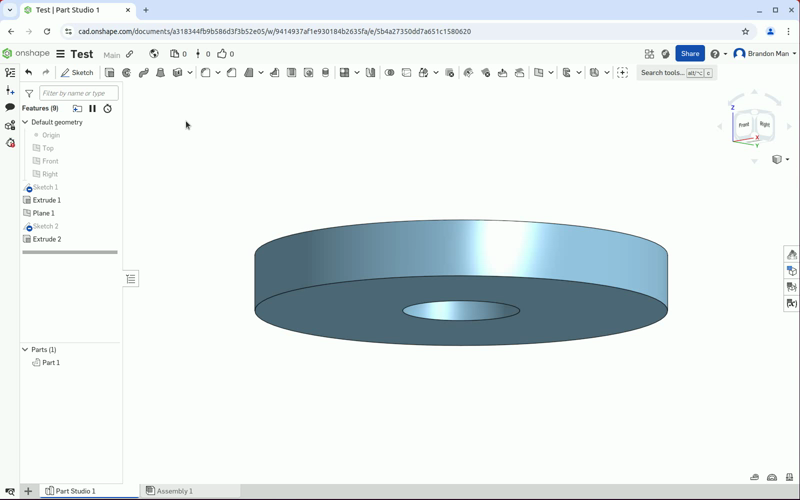
key(down, 3)
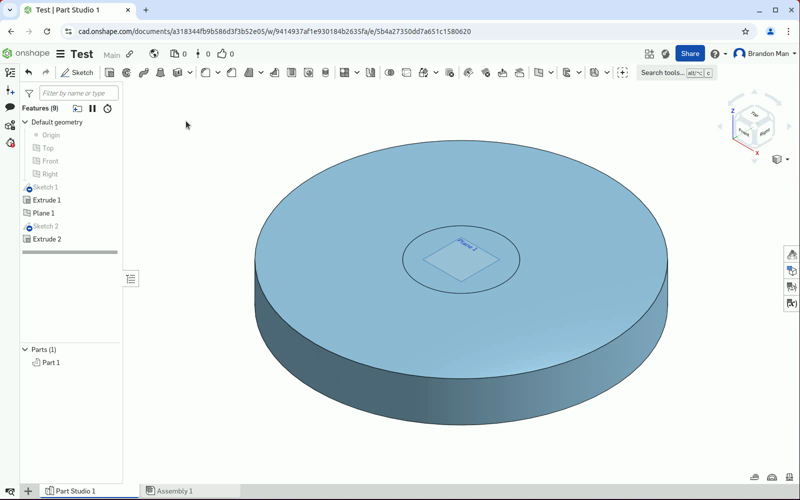
mouse_move(73, 189)
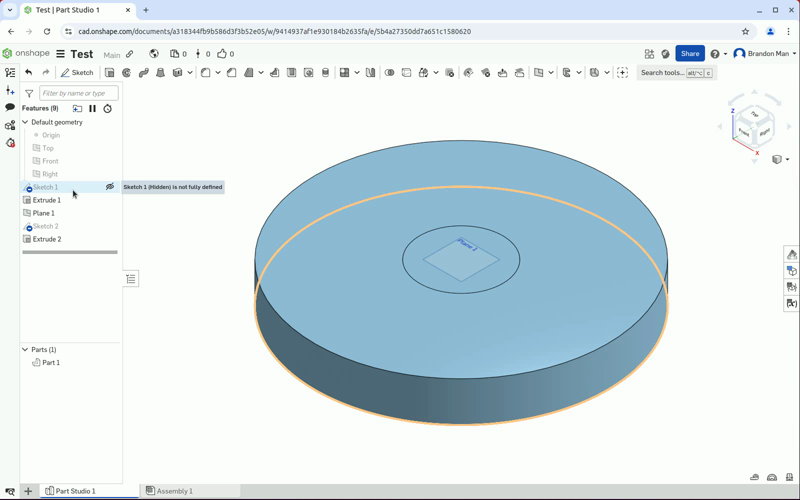
click(73, 189)